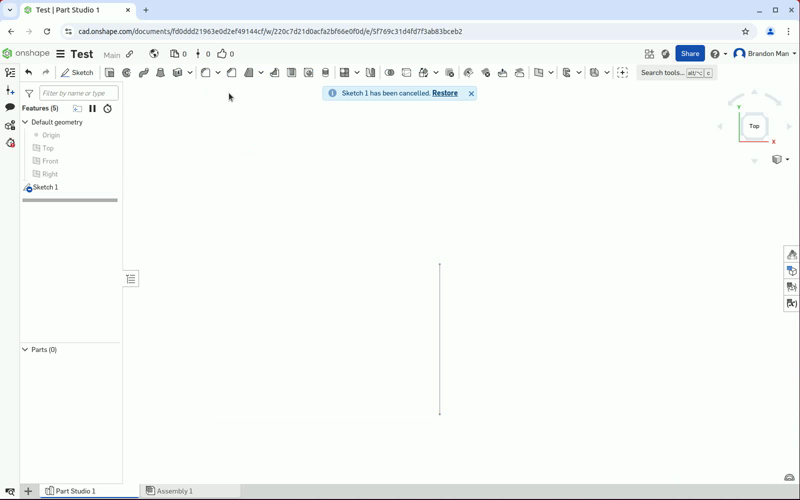
key(shift+h)
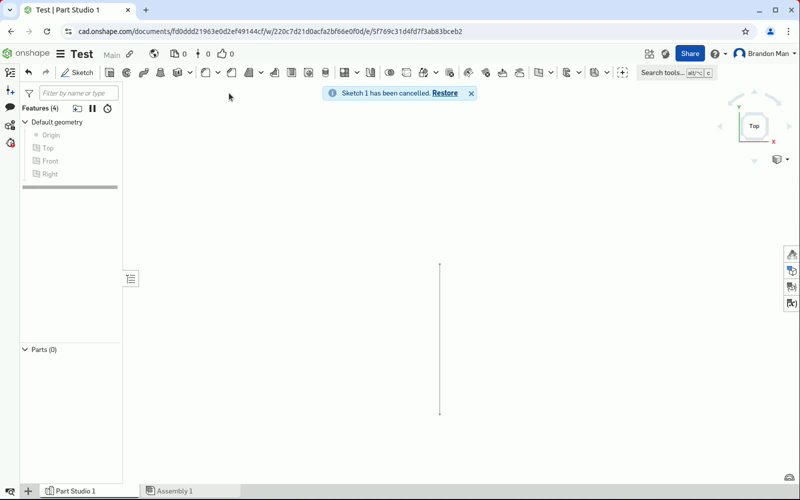
key(shift+s)
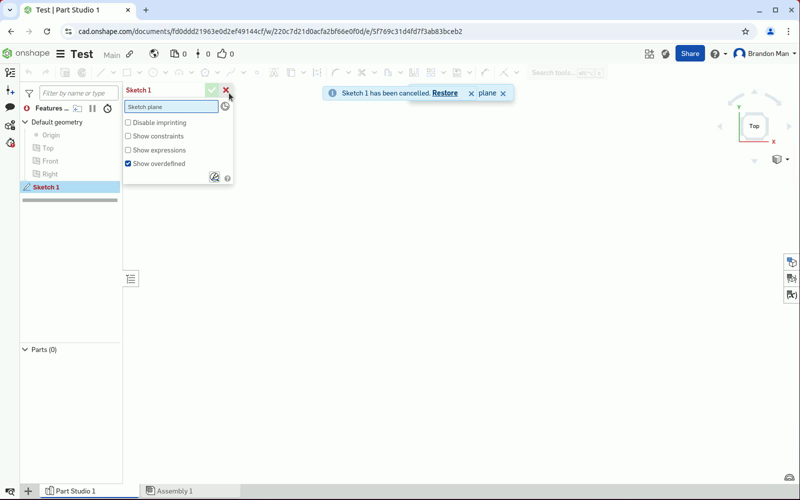
mouse_move(73, 150)
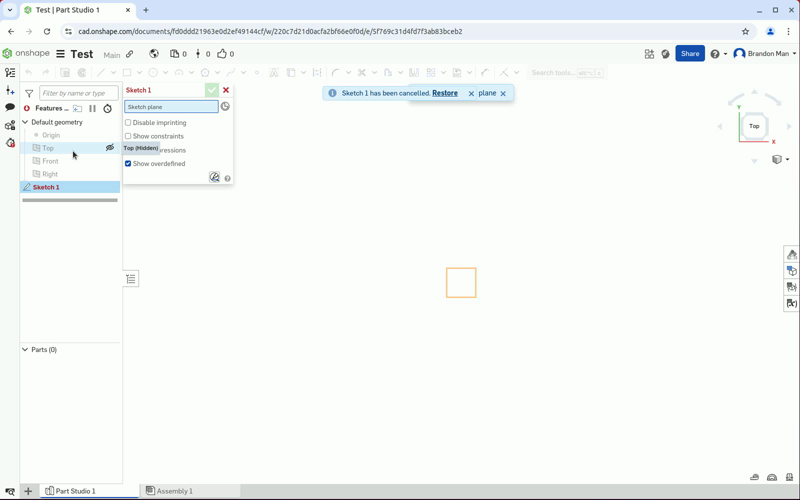
click(73, 150)
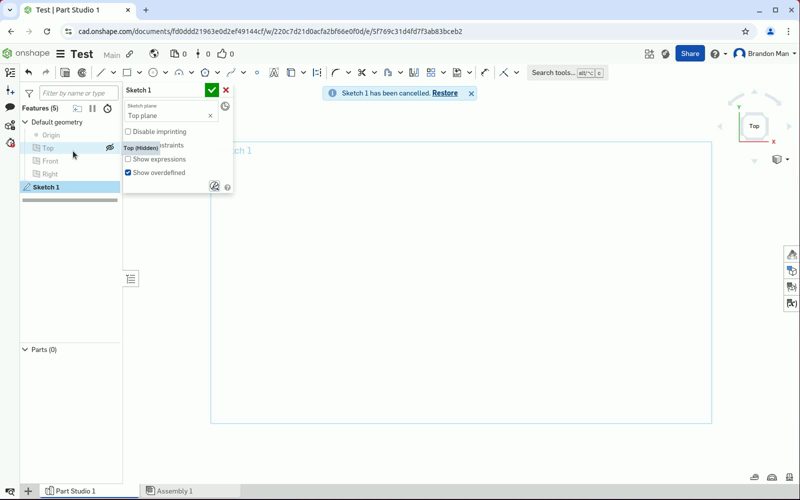
mouse_move(73, 352)
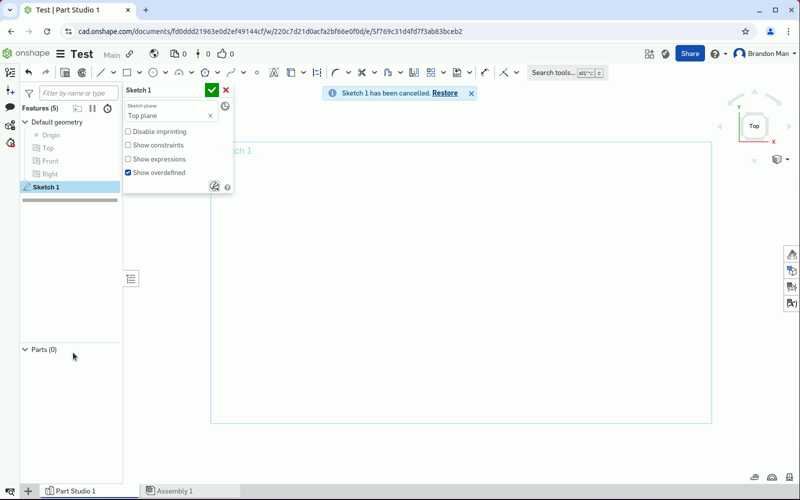
key(y)
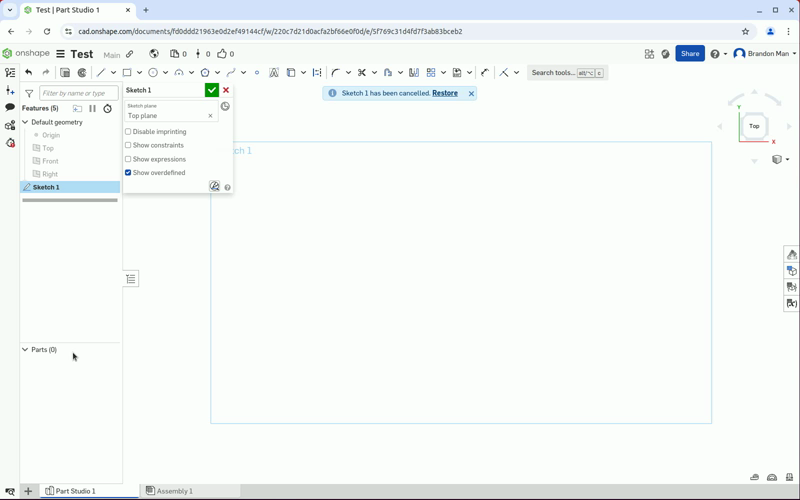
key(c)
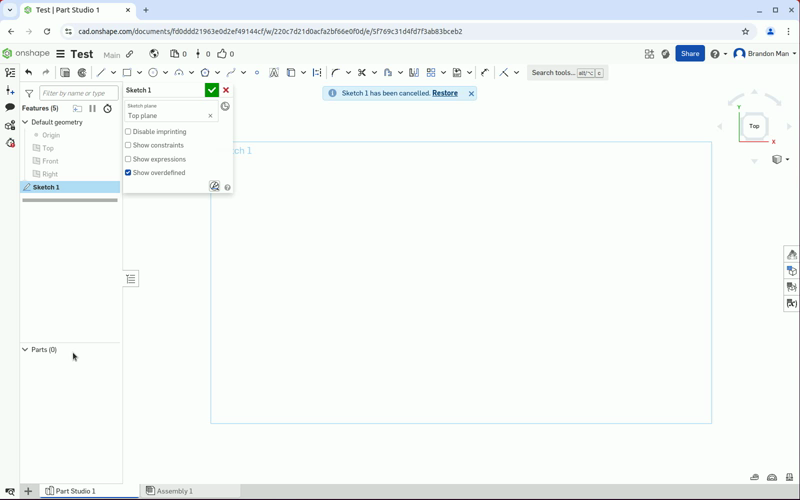
key_down(shift)
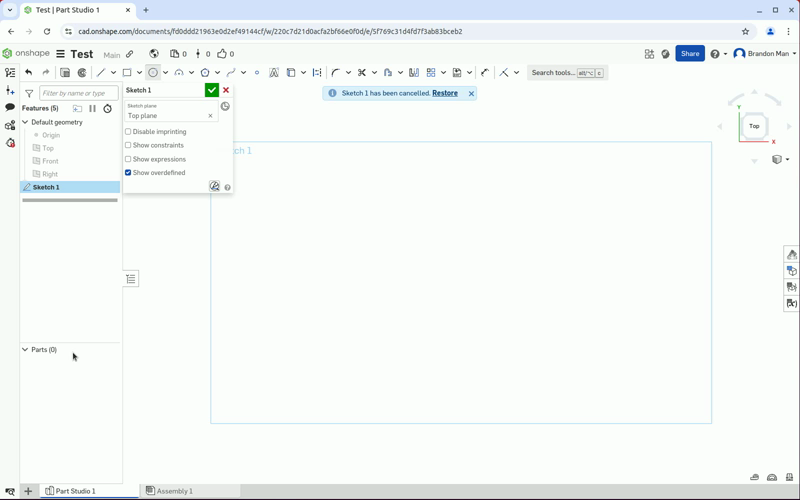
mouse_move(461, 282)
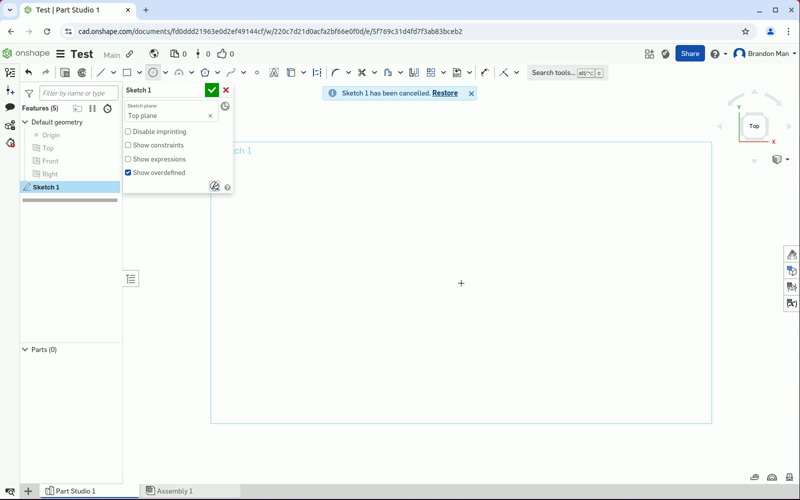
click(461, 282)
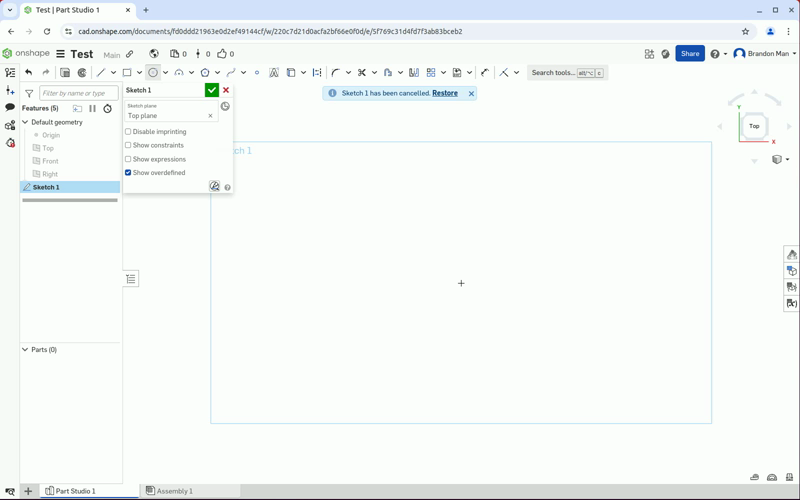
key_up(shift)
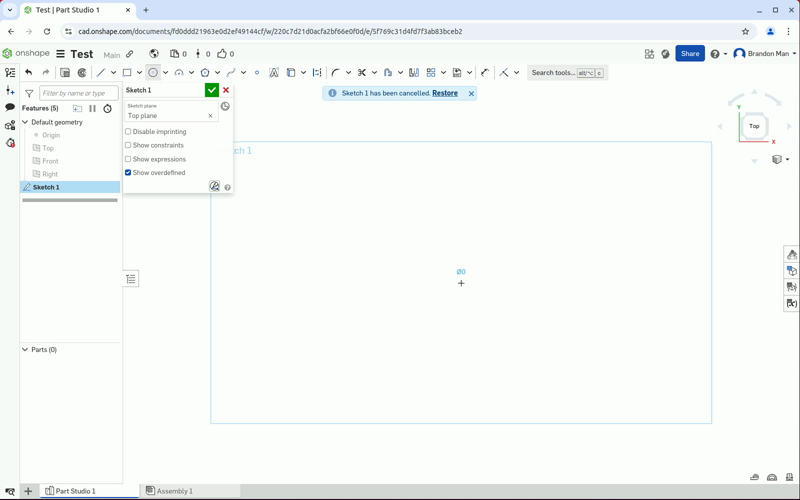
mouse_move(518, 282)
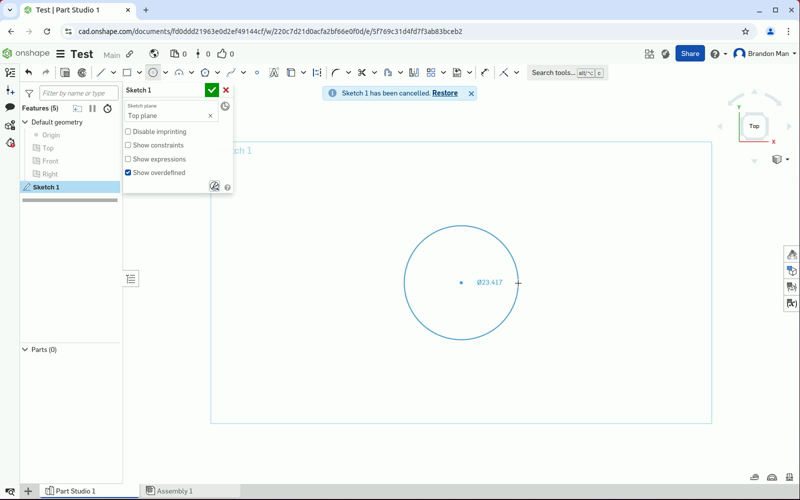
click(518, 282)
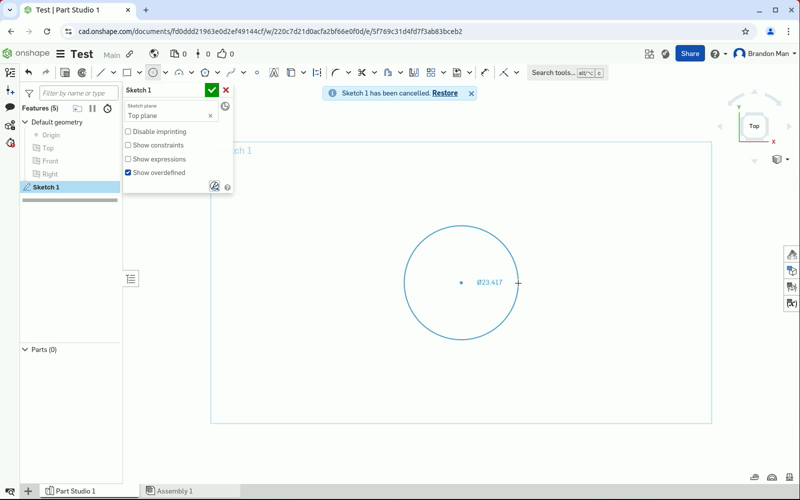
key(esc)
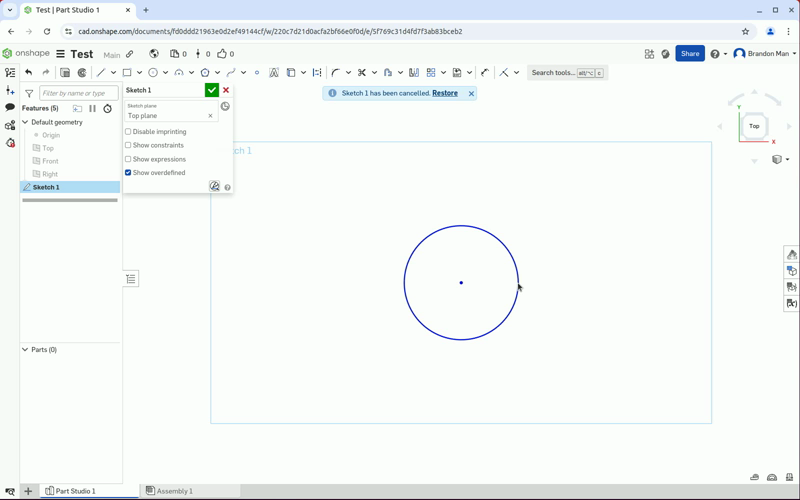
mouse_move(446, 264)
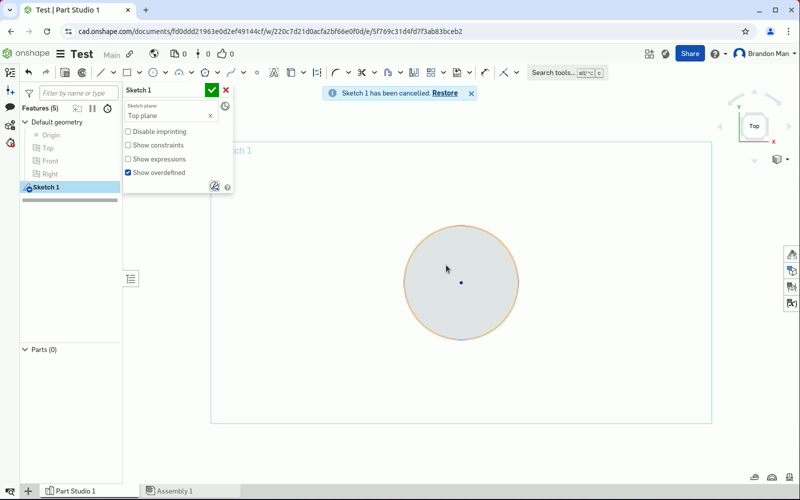
click(446, 264)
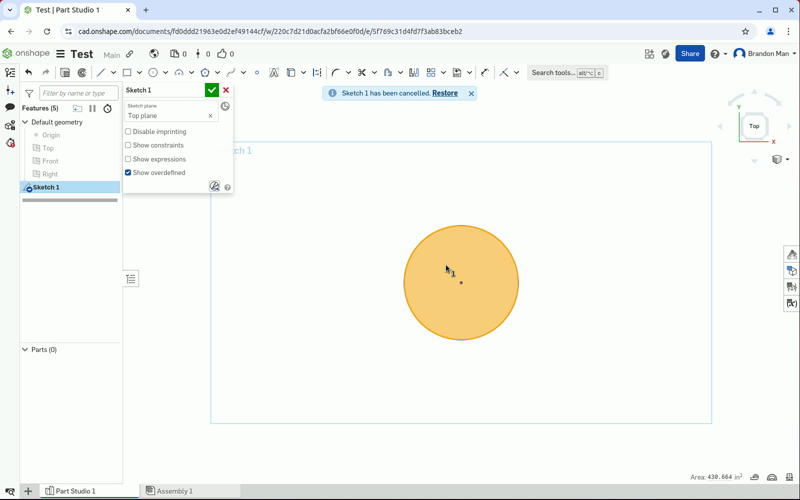
mouse_move(73, 352)
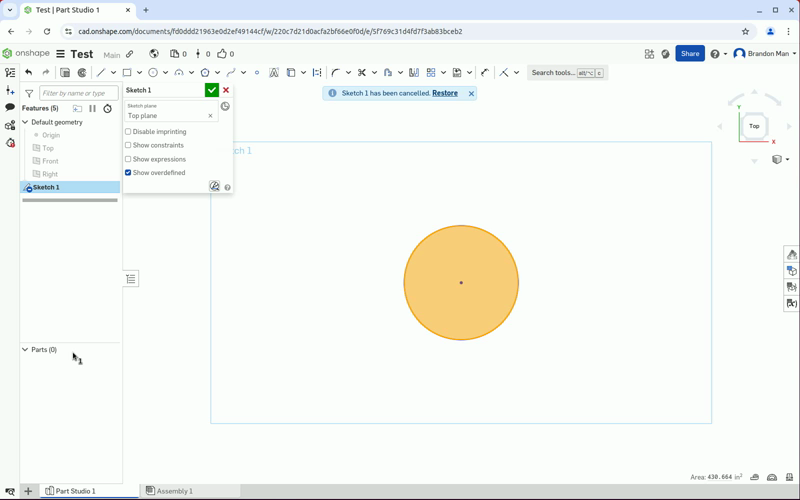
key(shift+y)
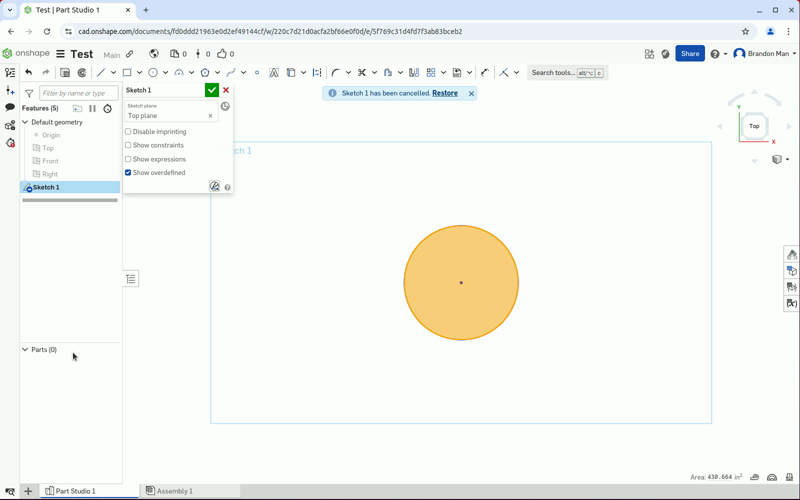
key(shift+e)
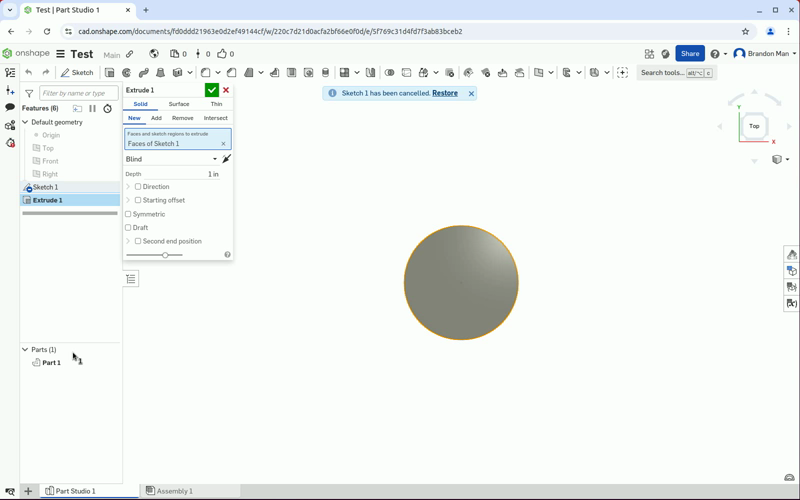
mouse_move(143, 106)
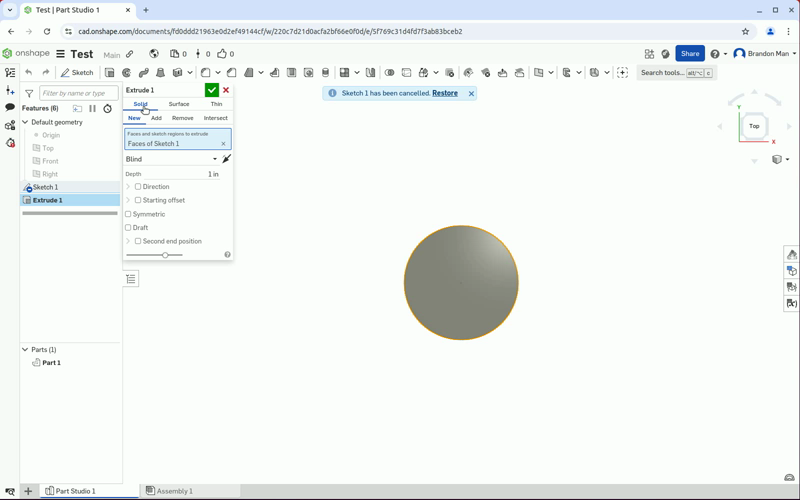
click(143, 106)
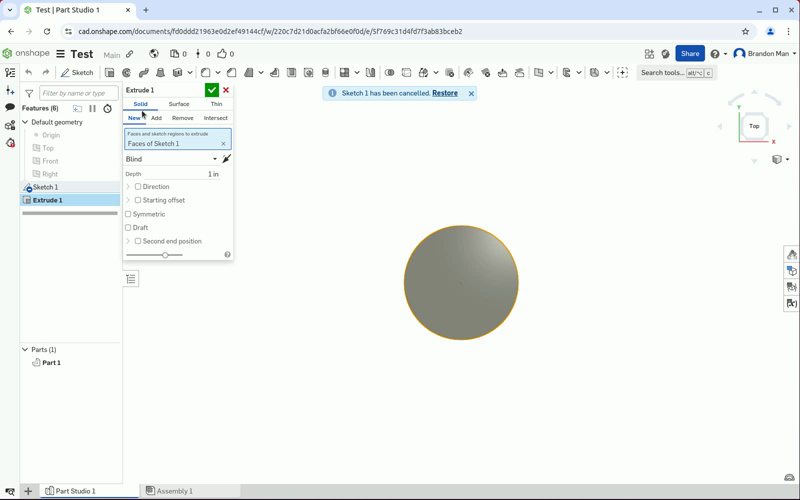
mouse_move(137, 120)
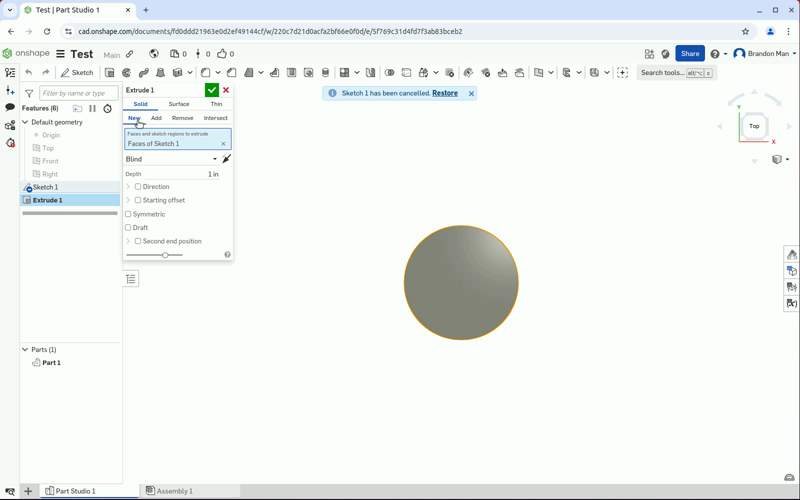
click(137, 120)
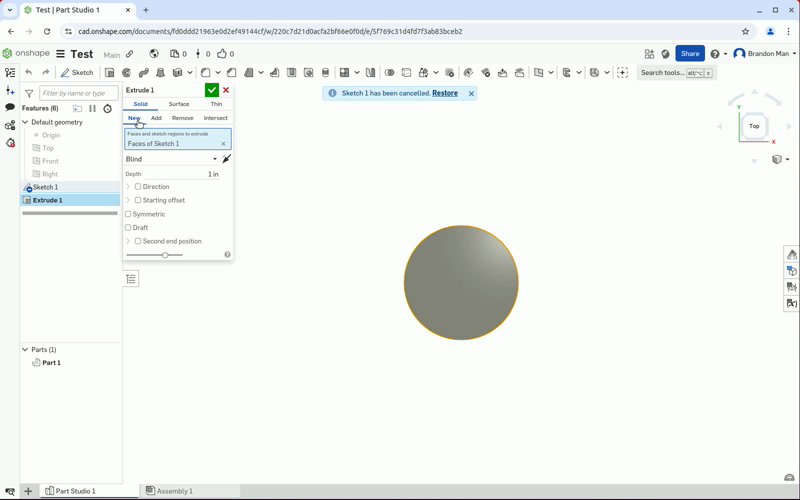
key(tab, 4)
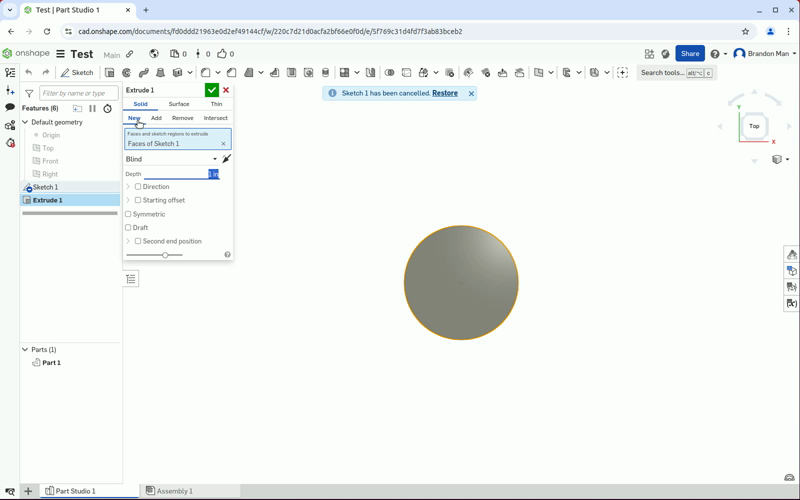
text(23.108)
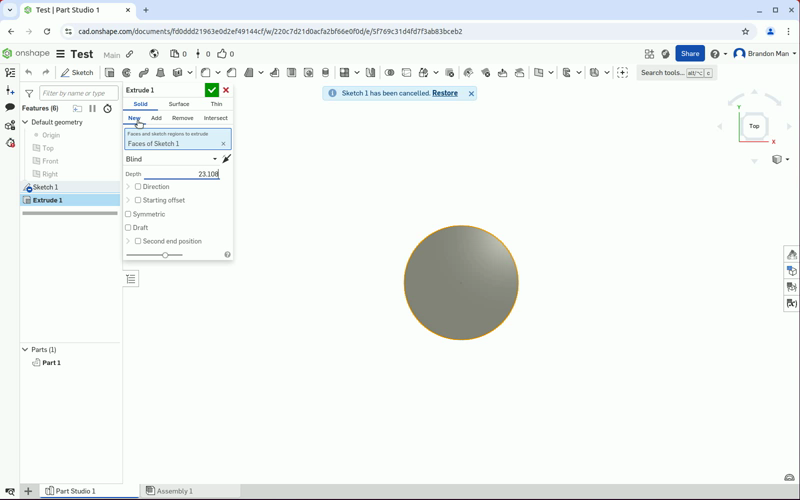
key(enter)
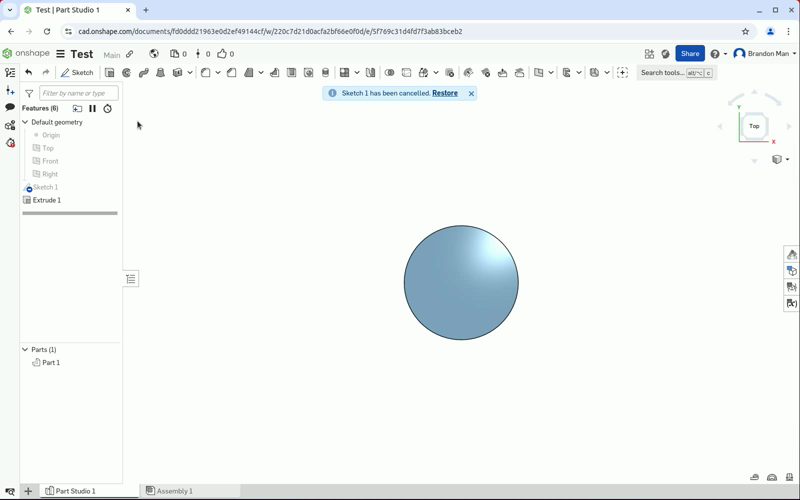
key(shift+h)
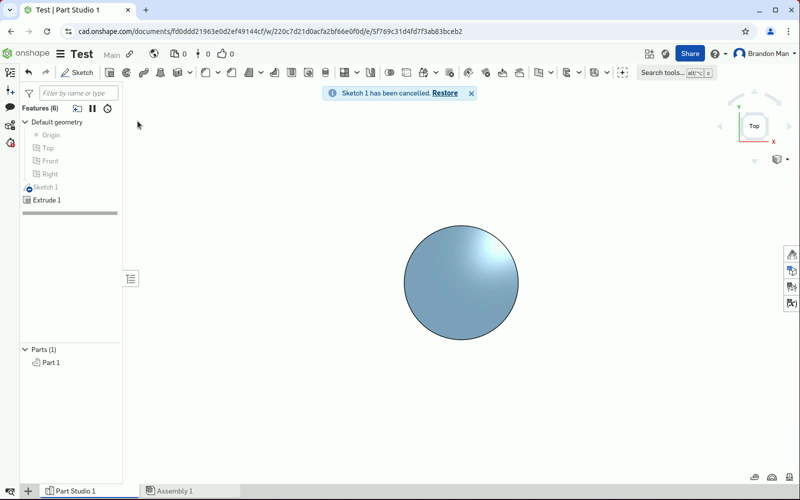
key(shift+h)
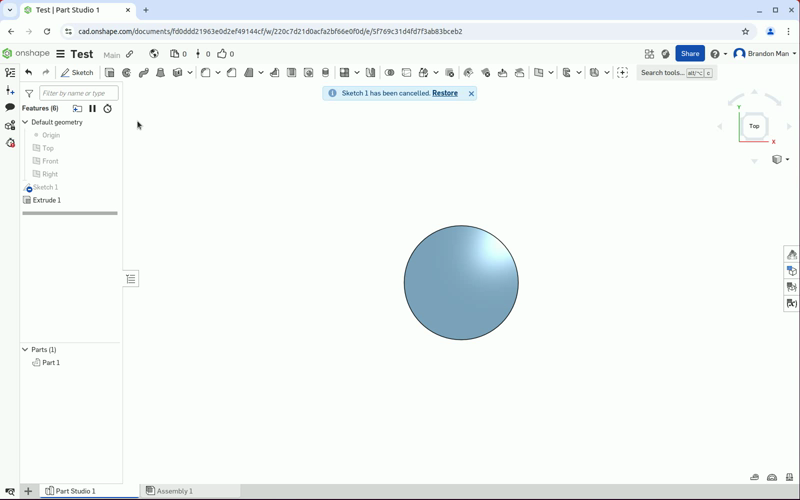
mouse_move(73, 189)
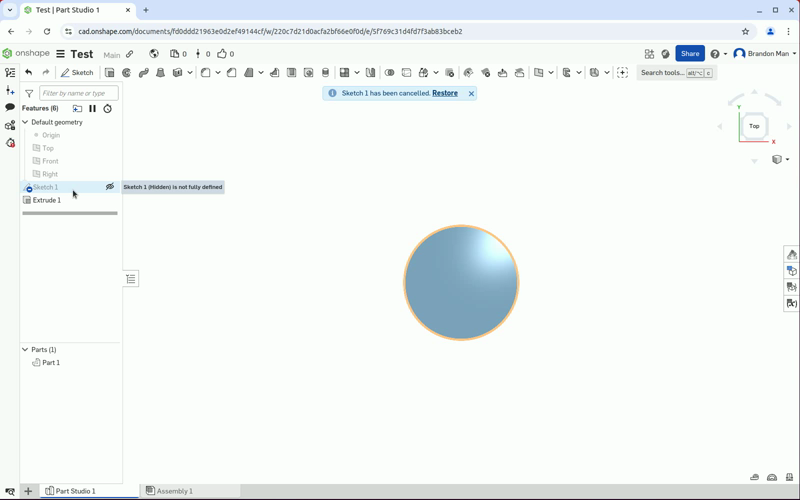
click(73, 189)
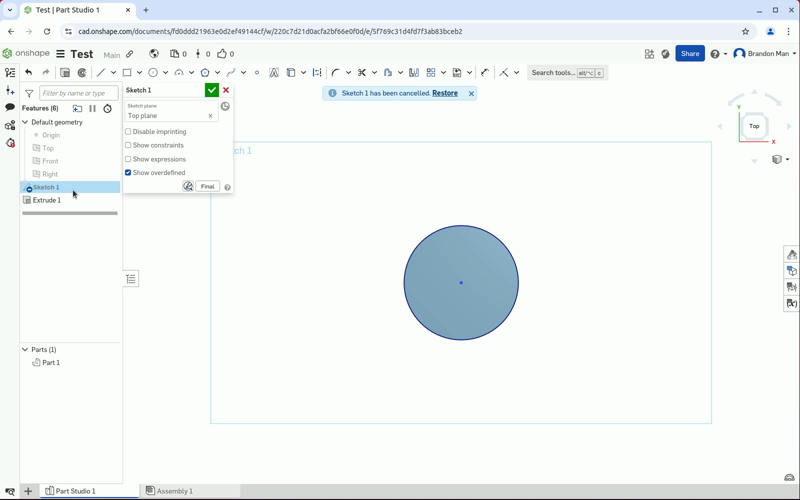
mouse_move(229, 92)
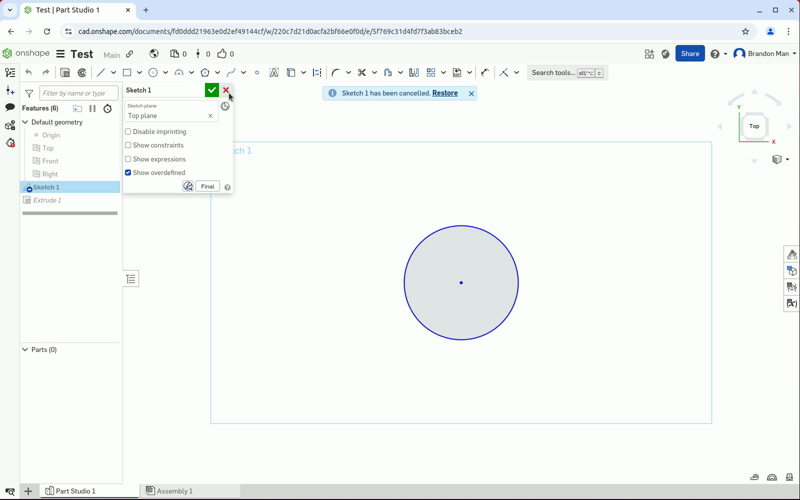
click(229, 92)
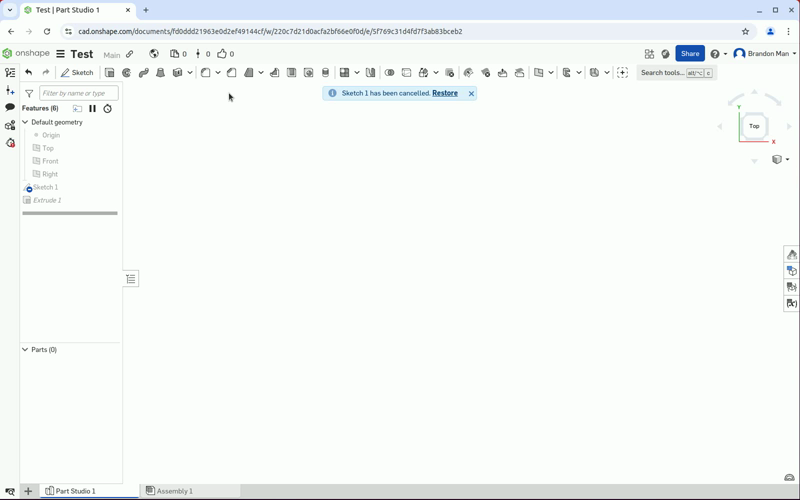
mouse_move(541, 75)
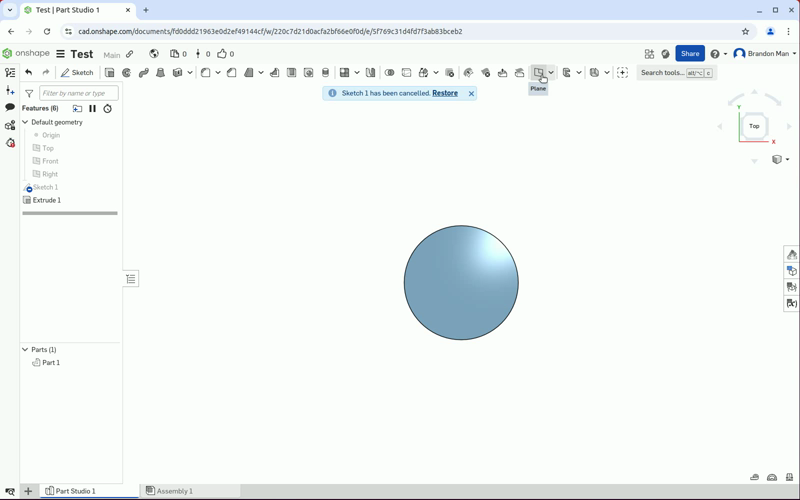
click(541, 75)
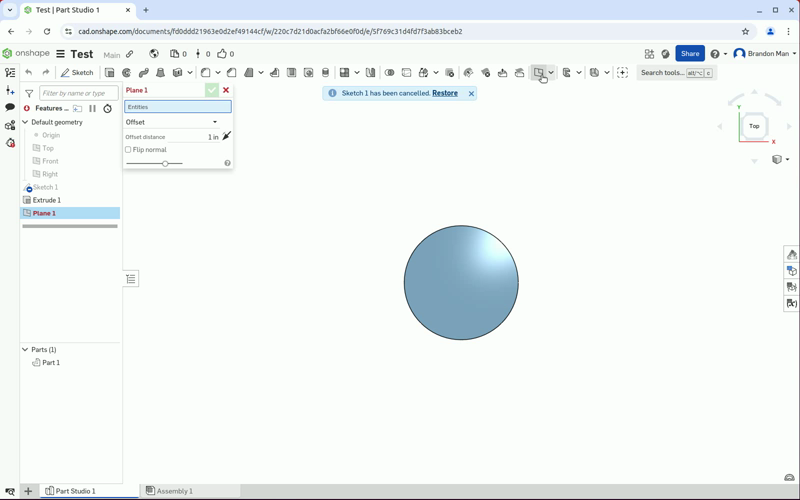
mouse_move(73, 150)
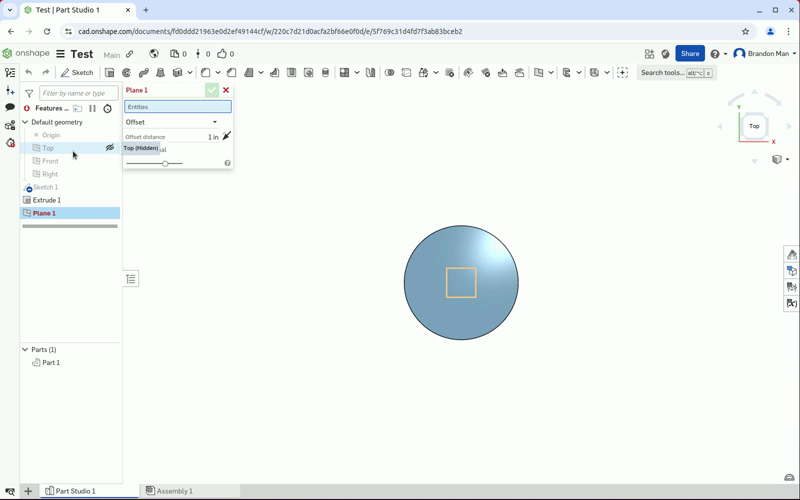
click(73, 150)
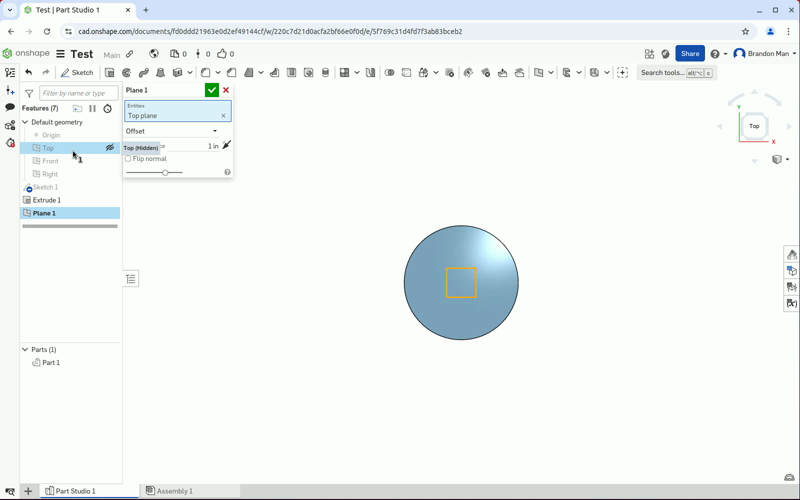
key(tab, 2)
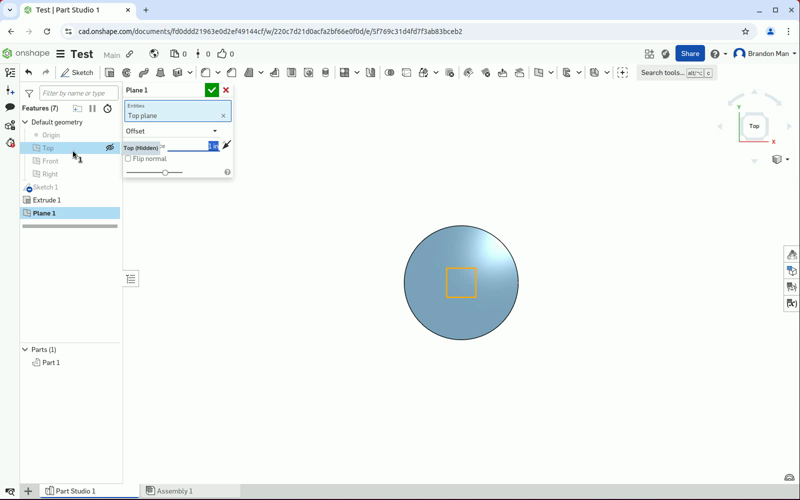
text(23.108)
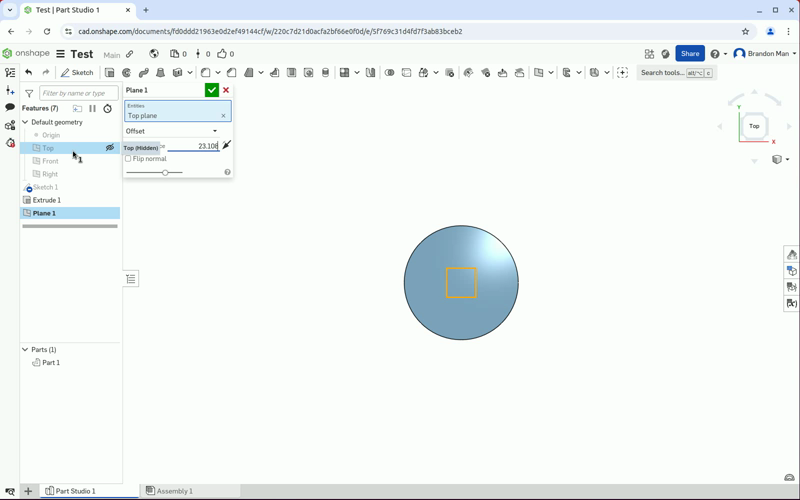
key(enter, 2)
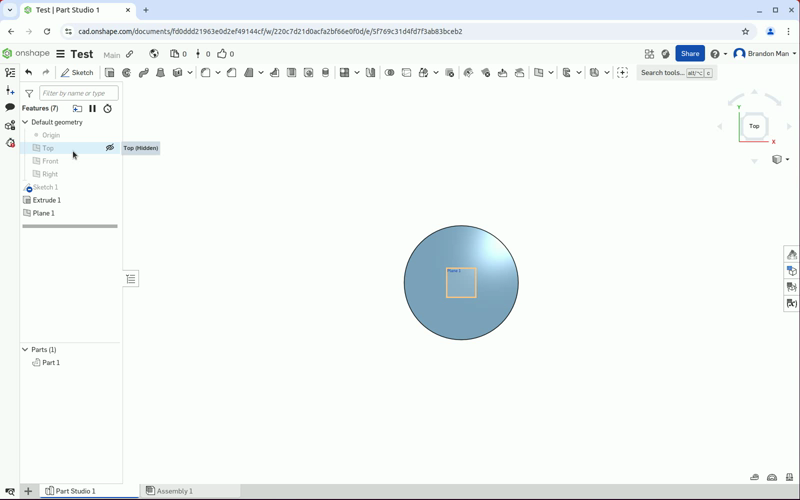
key(shift+s)
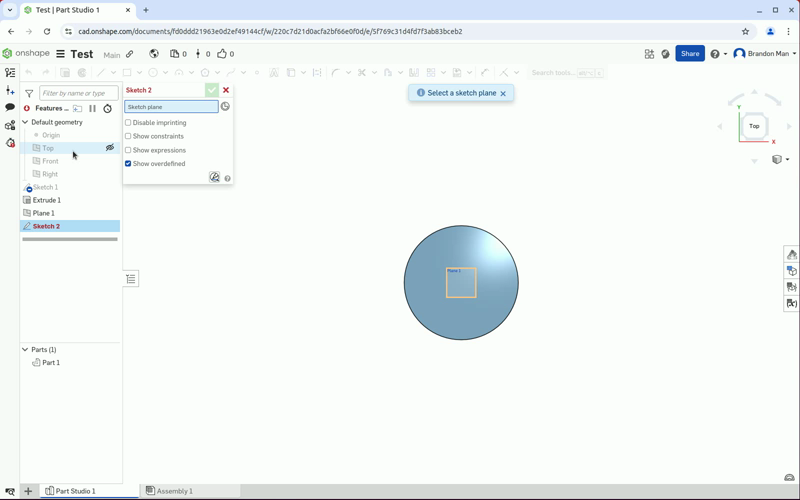
mouse_move(73, 215)
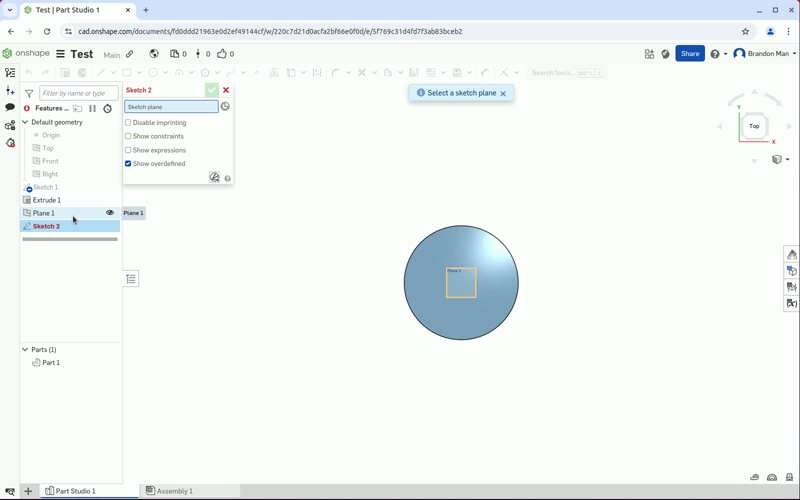
click(73, 215)
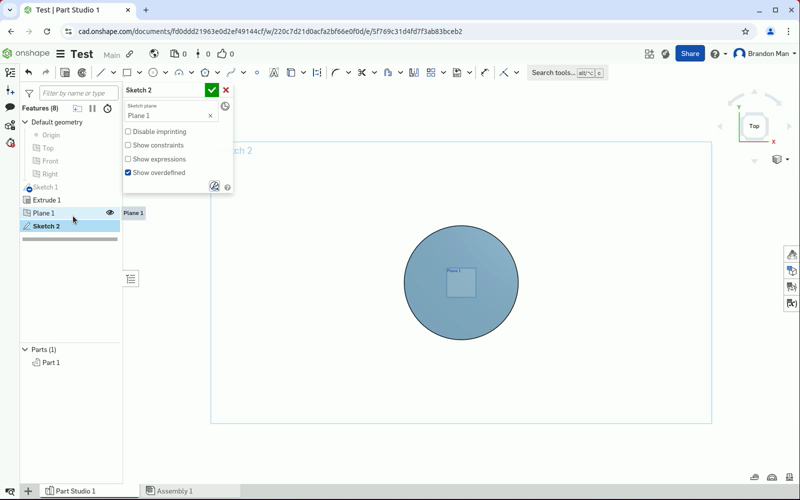
mouse_move(73, 352)
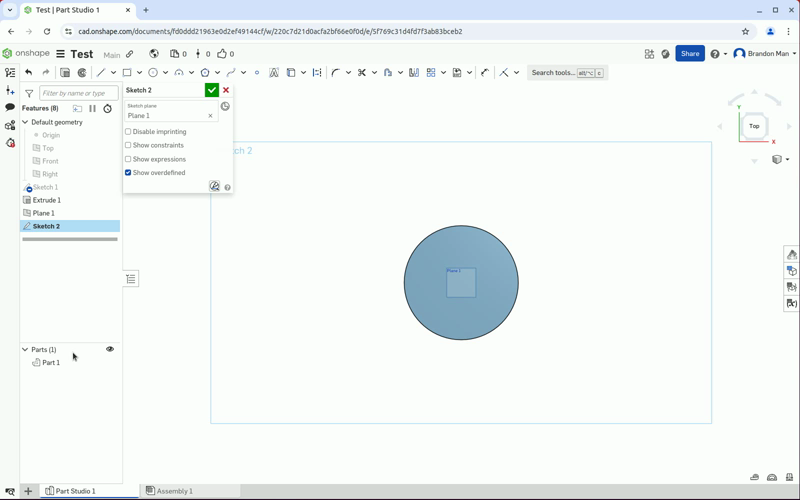
key(y)
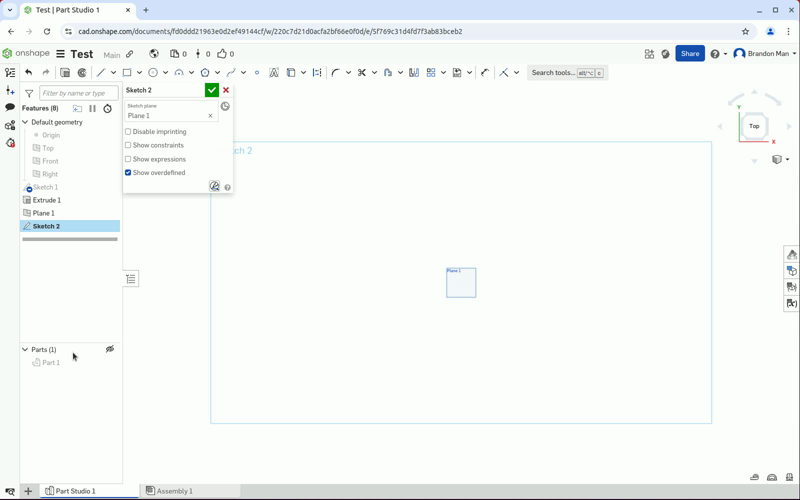
key(c)
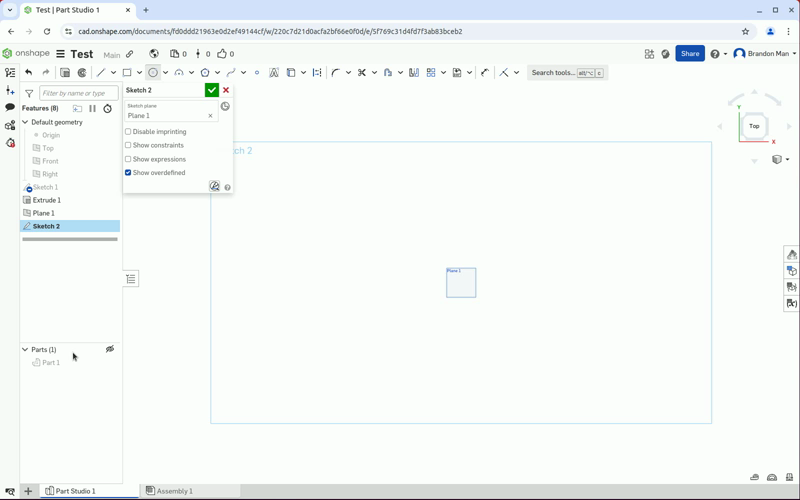
key_down(shift)
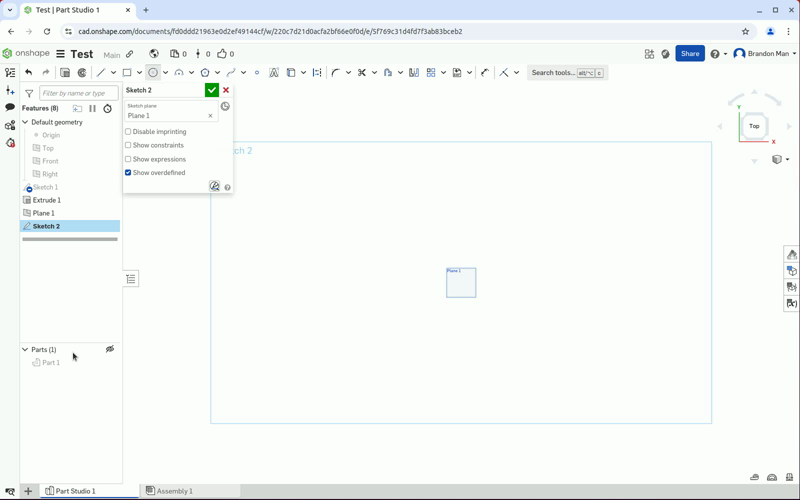
mouse_move(461, 282)
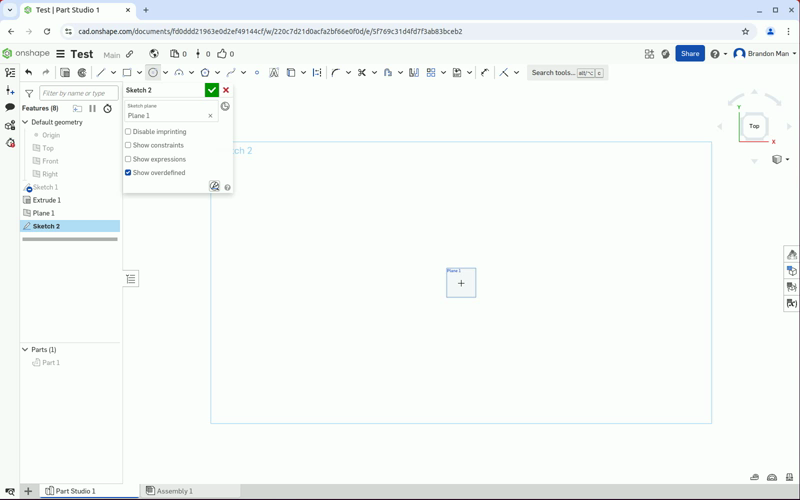
click(461, 282)
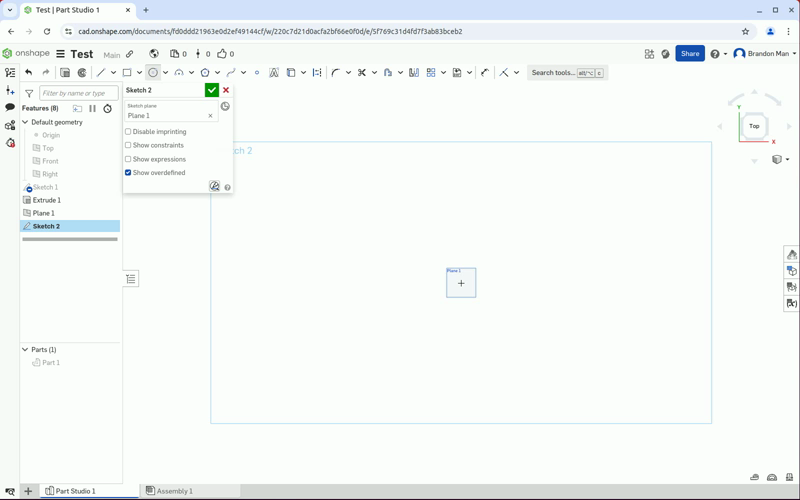
key_up(shift)
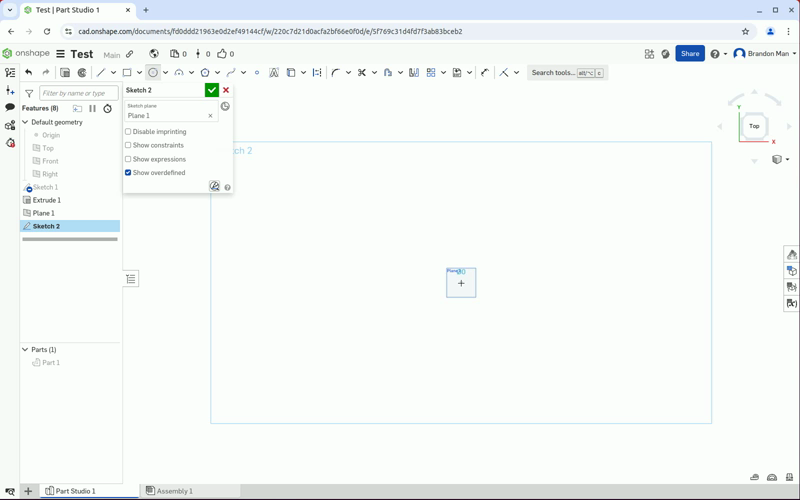
mouse_move(490, 282)
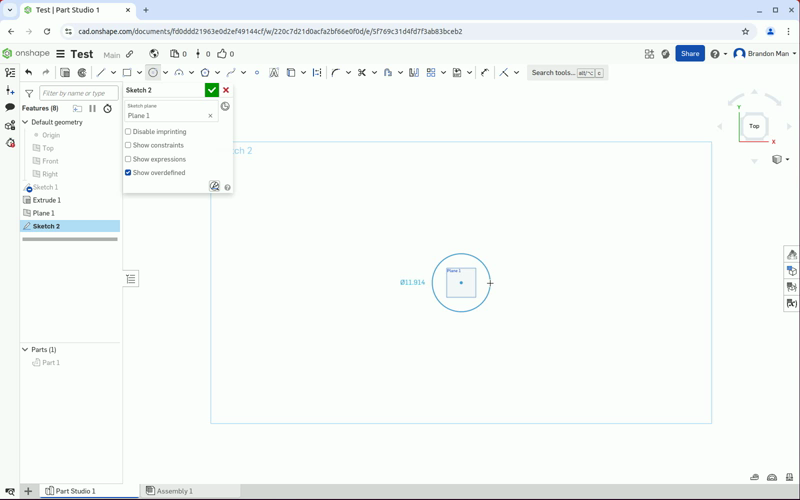
click(490, 282)
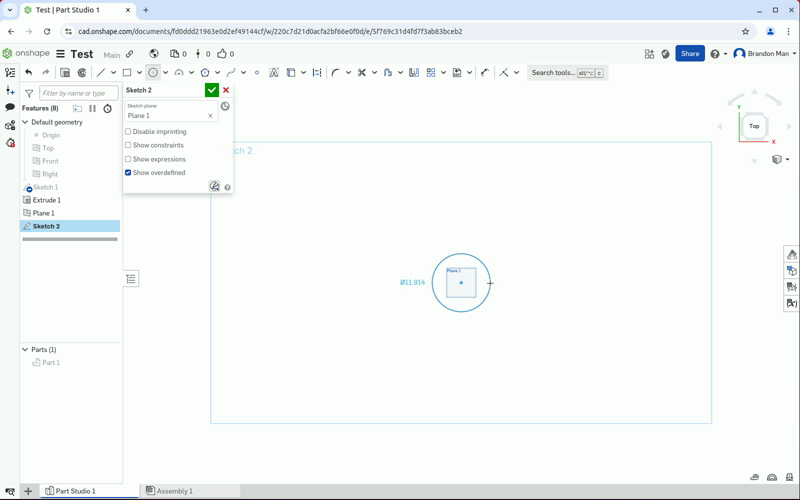
key(esc)
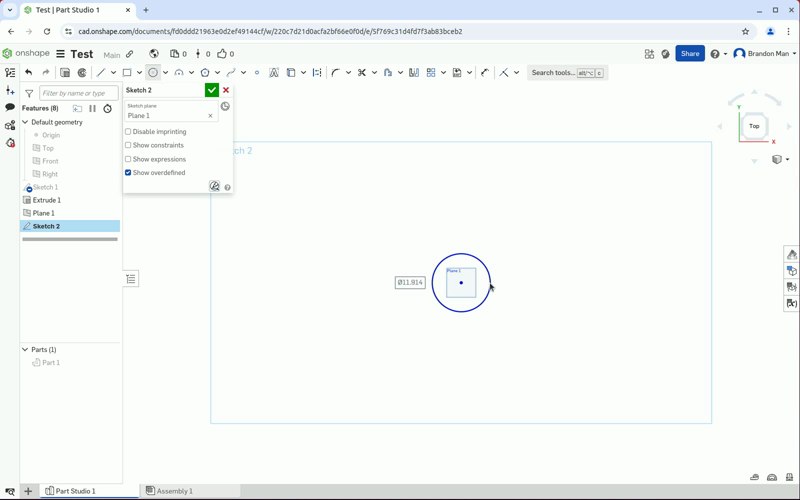
mouse_move(472, 288)
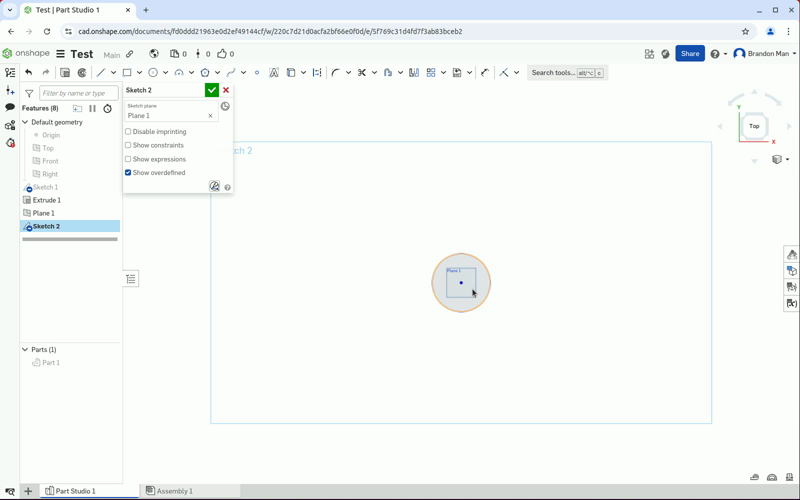
click(472, 288)
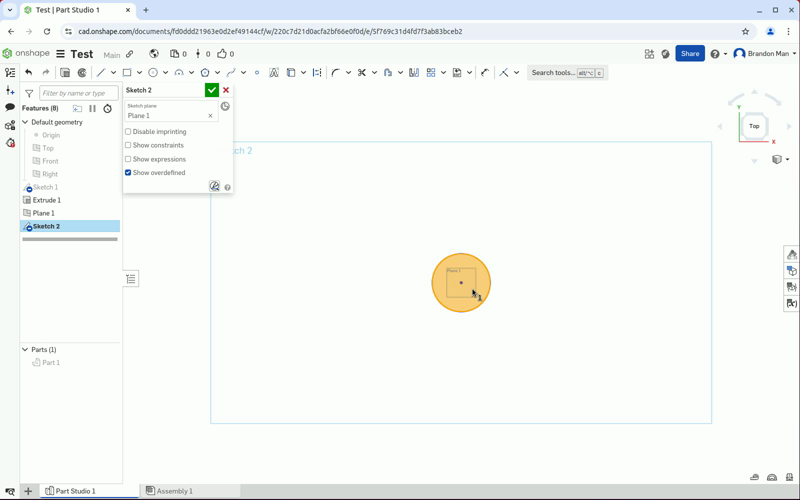
mouse_move(73, 352)
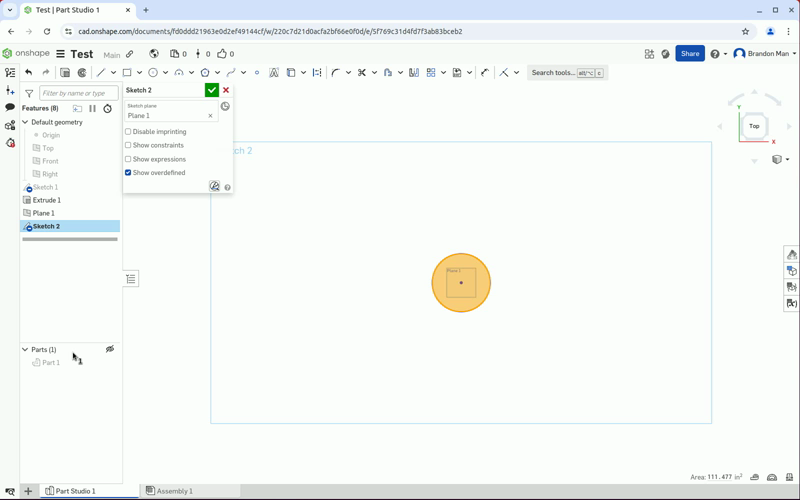
key(shift+y)
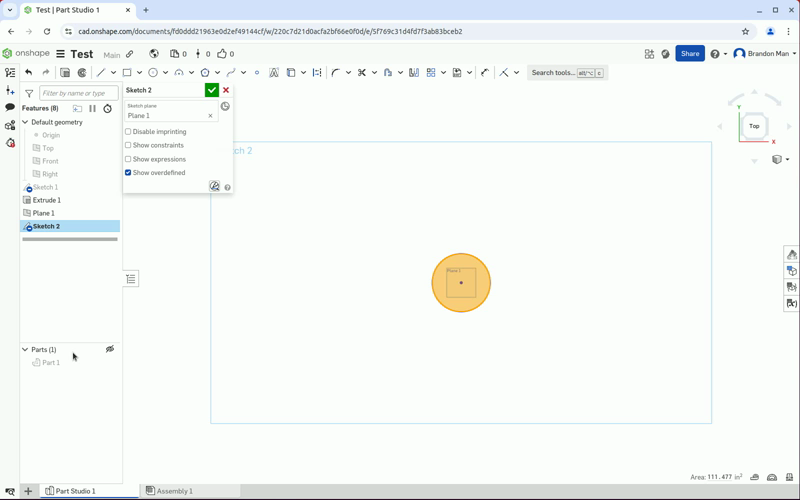
key(shift+e)
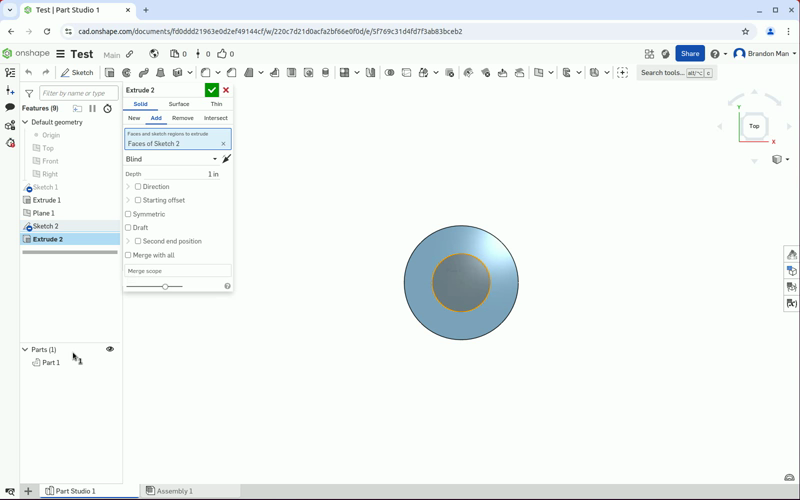
mouse_move(143, 106)
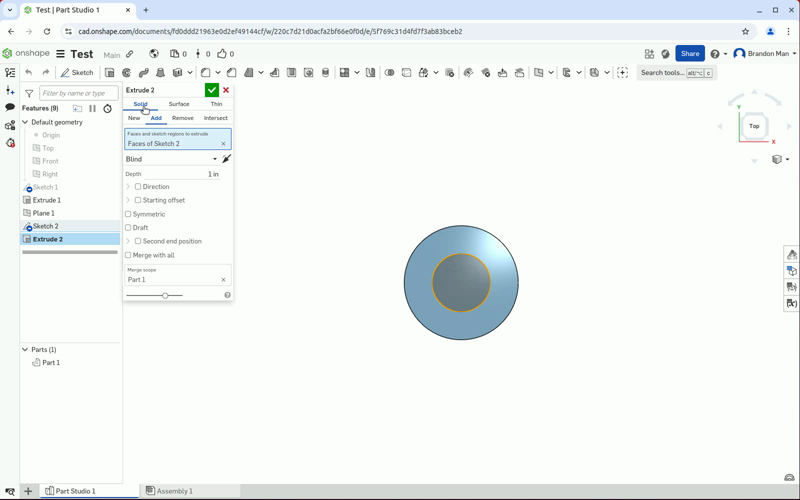
click(143, 106)
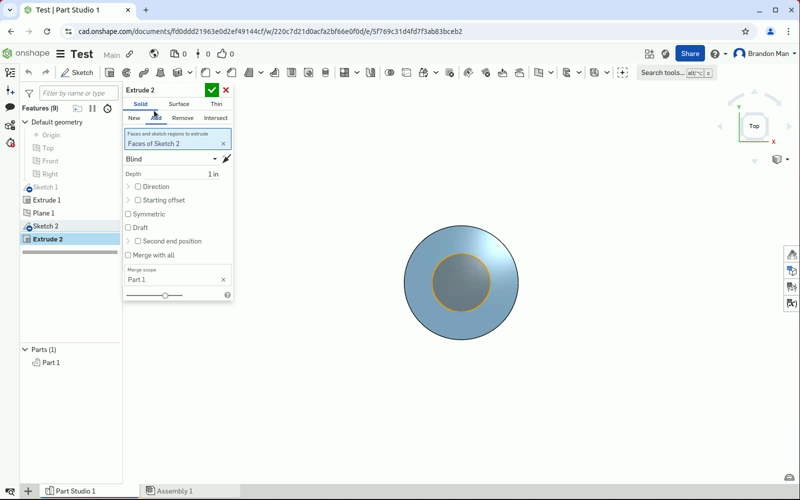
mouse_move(186, 120)
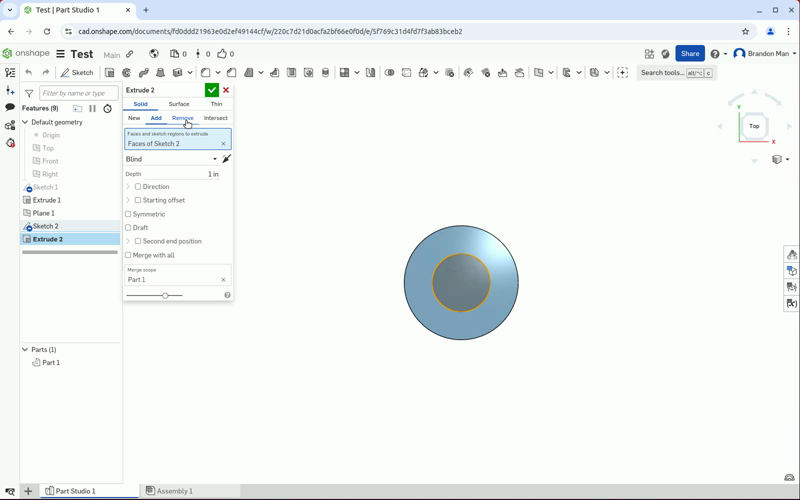
click(186, 120)
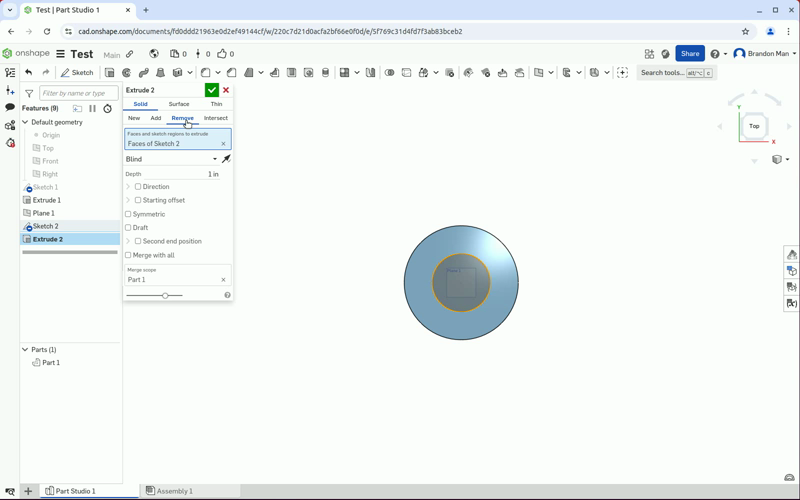
key(tab, 4)
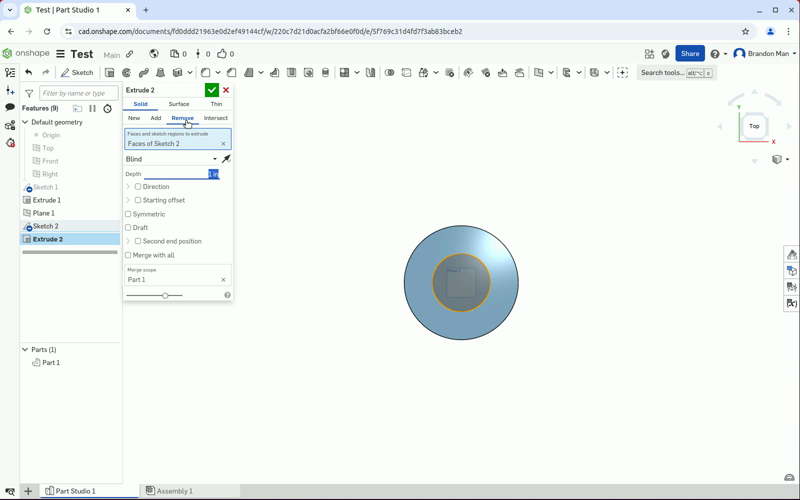
text(11.554)
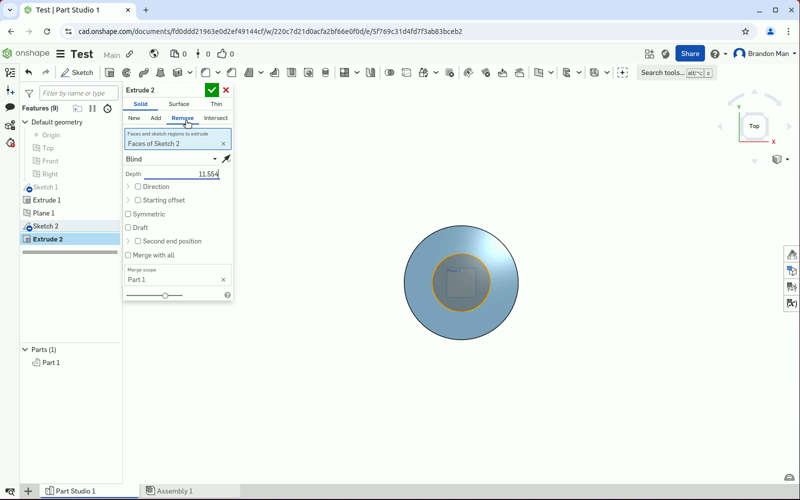
key(tab, 6)
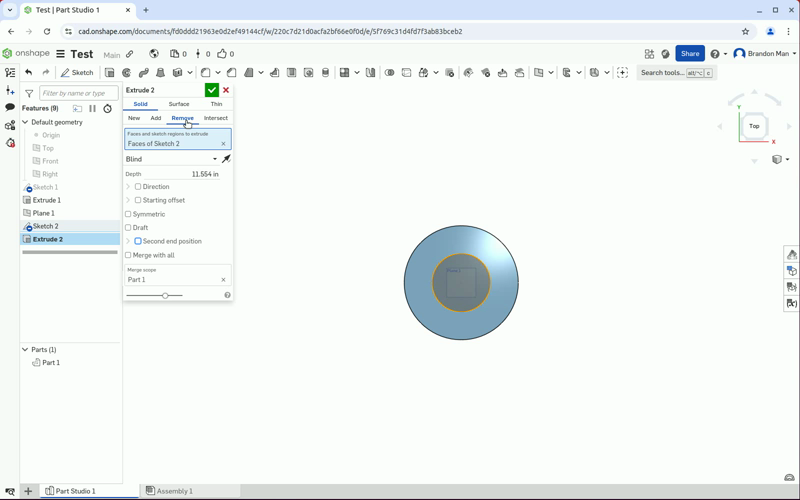
key(space)
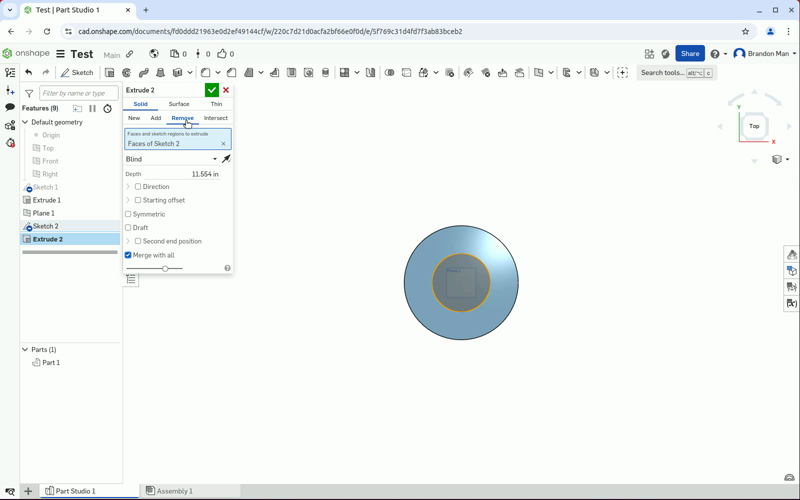
key(enter)
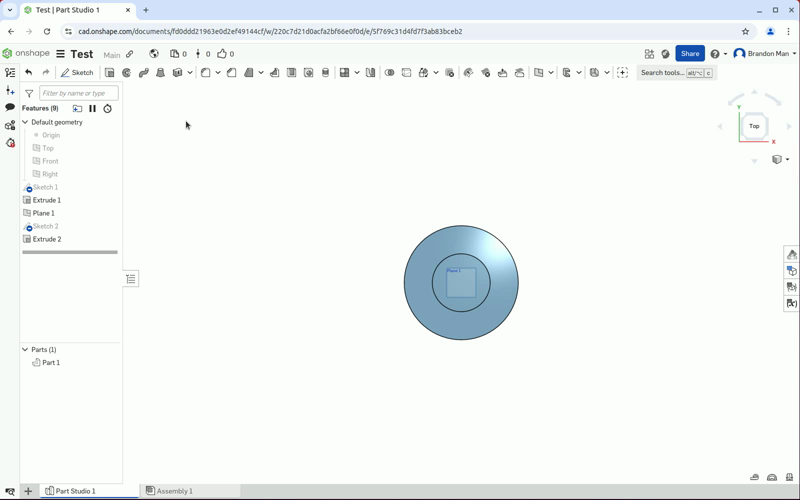
key(shift+h)
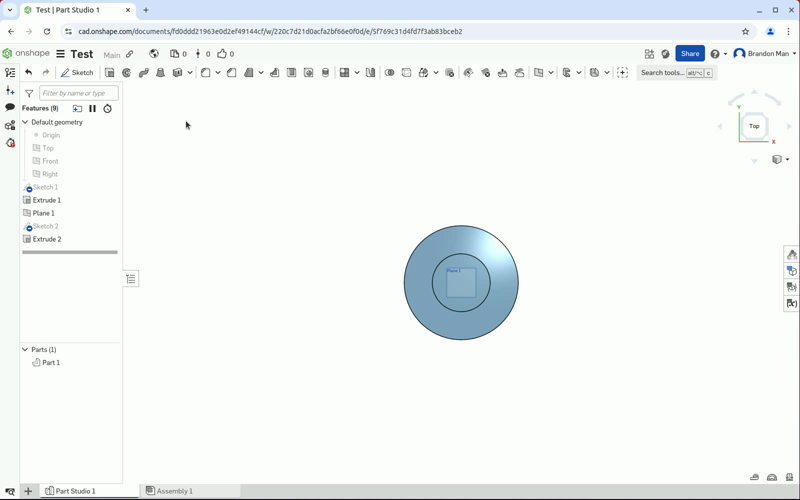
key(shift+h)
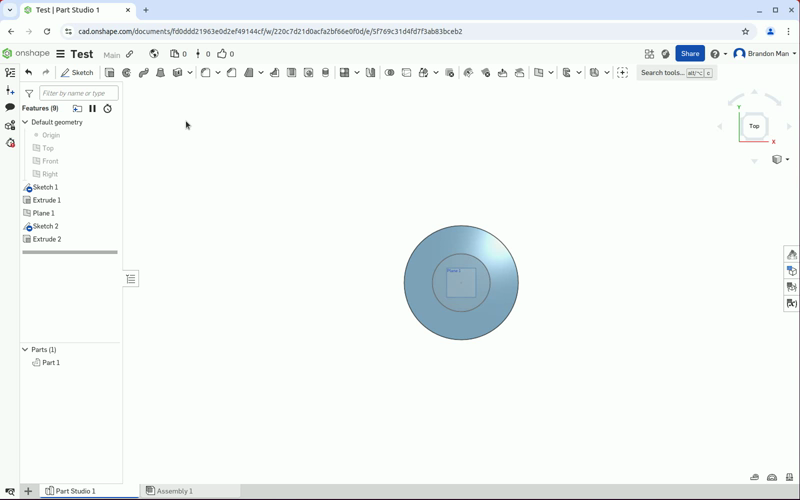
key(shift+7)
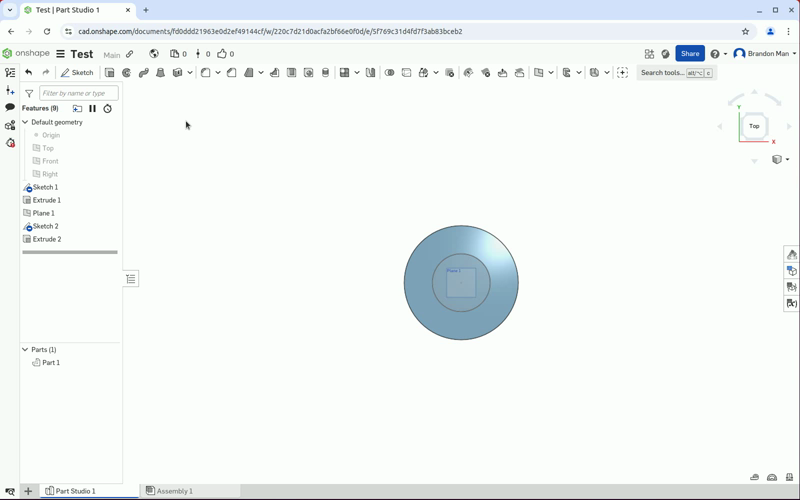
key(up, 3)
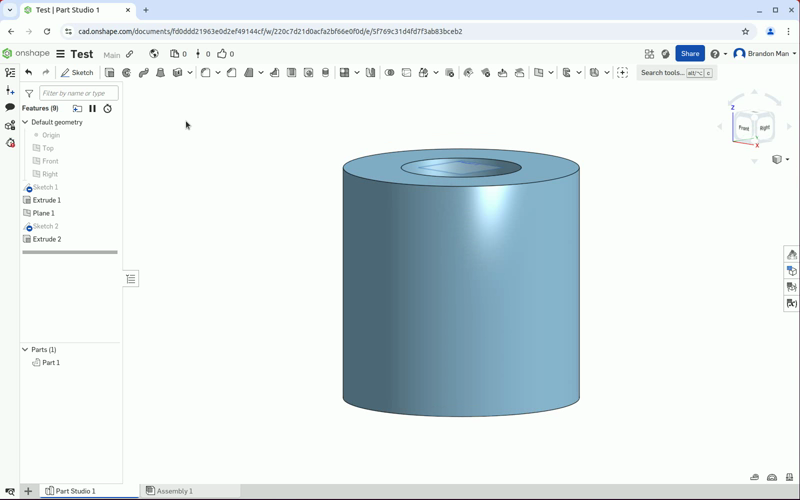
key(left, 3)
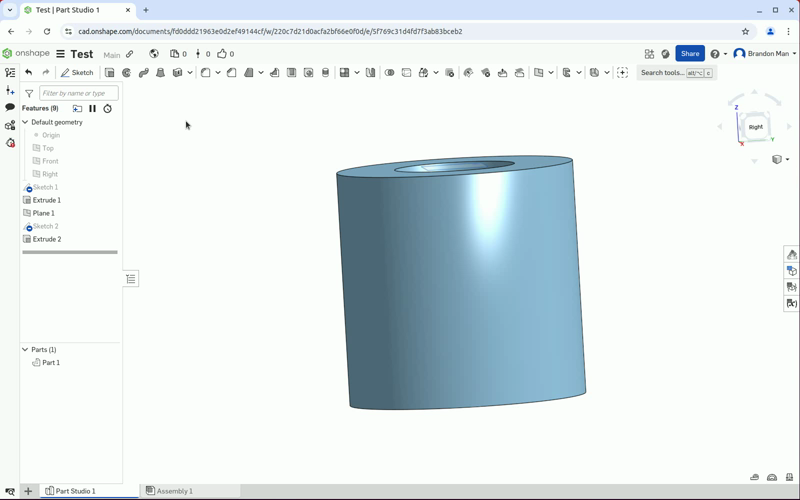
key(right, 3)
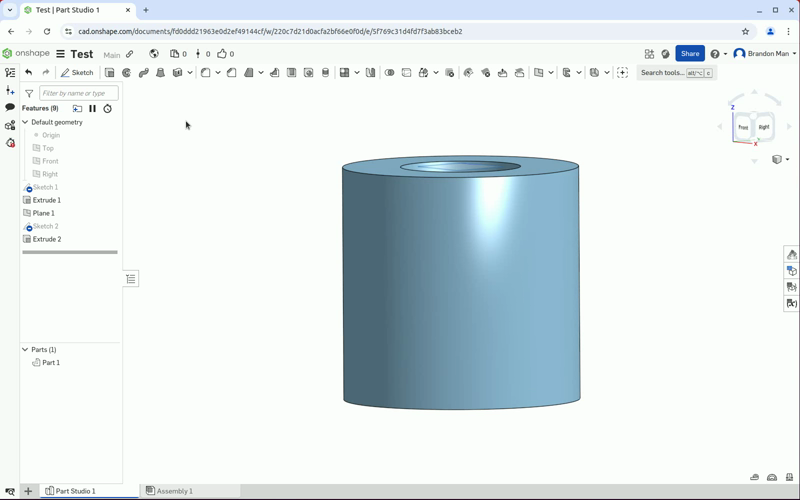
key(down, 3)
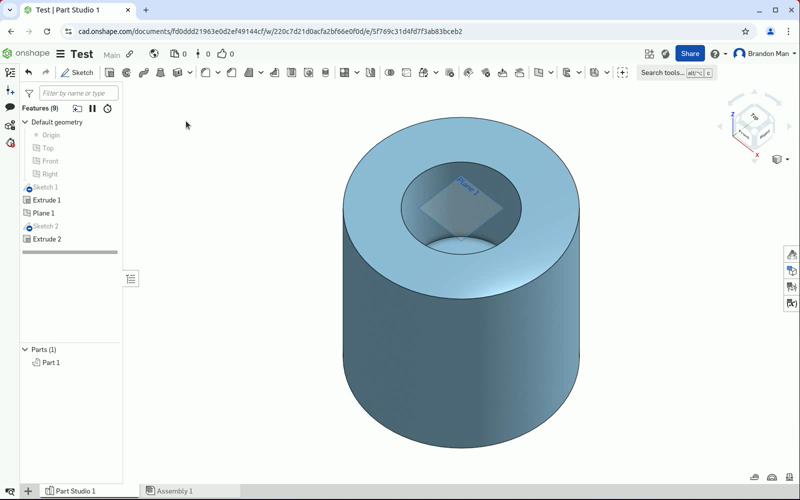
mouse_move(73, 189)
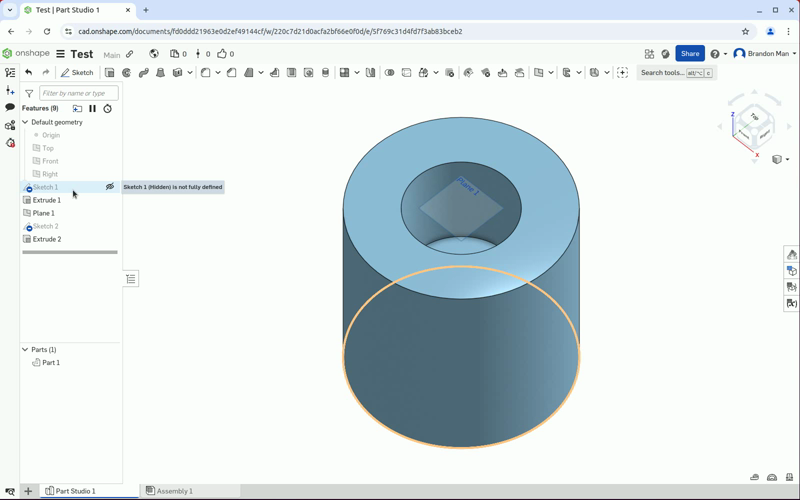
click(73, 189)